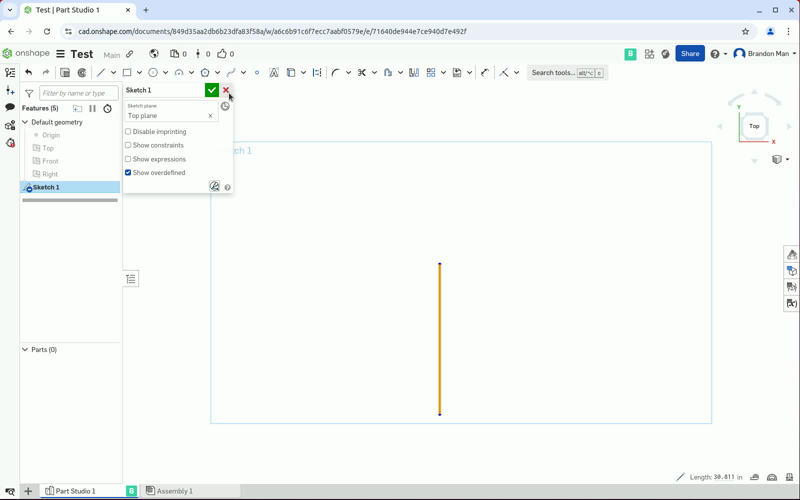
key(shift+h)
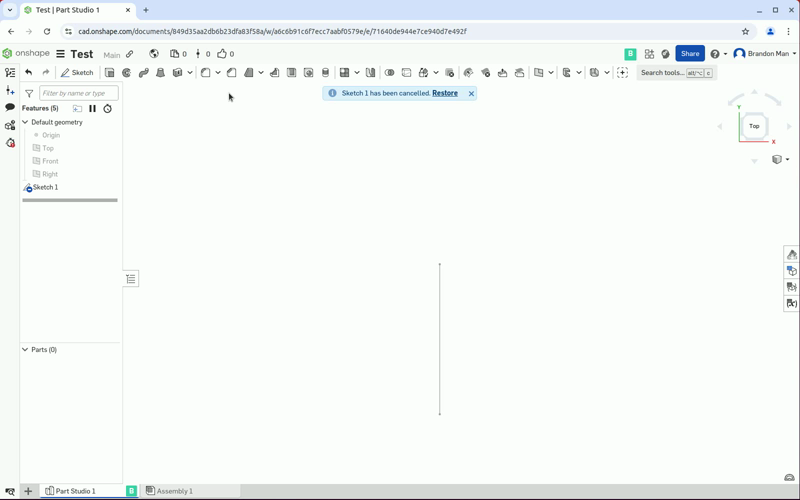
key(shift+s)
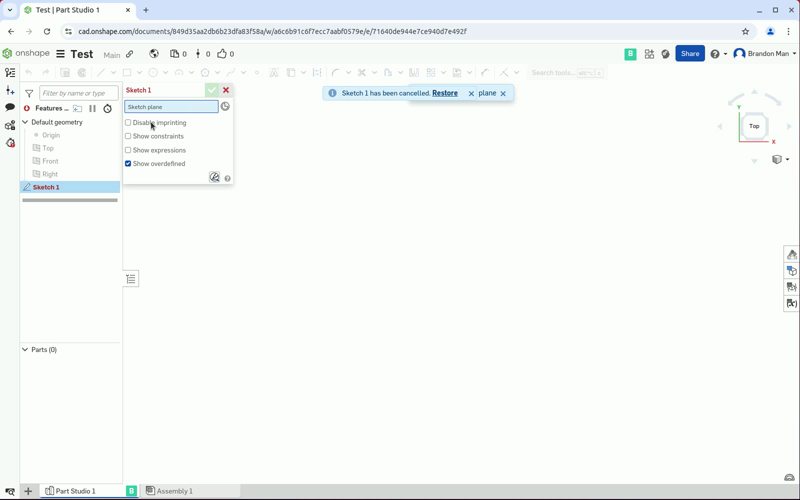
mouse_move(73, 150)
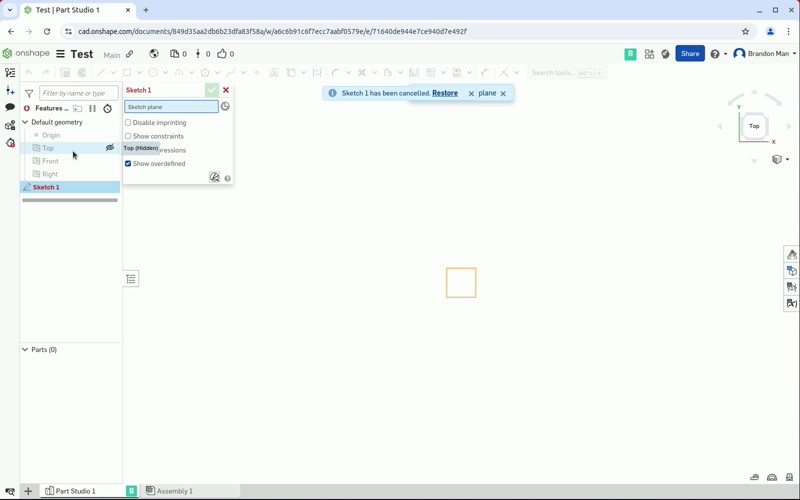
click(73, 150)
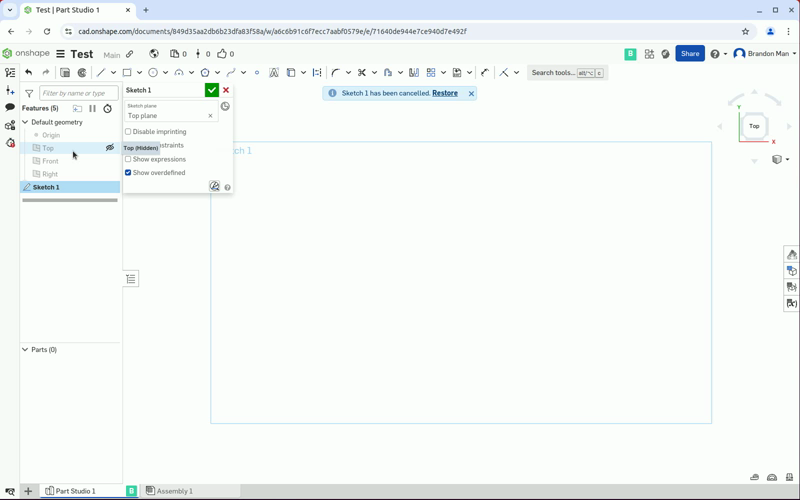
mouse_move(73, 352)
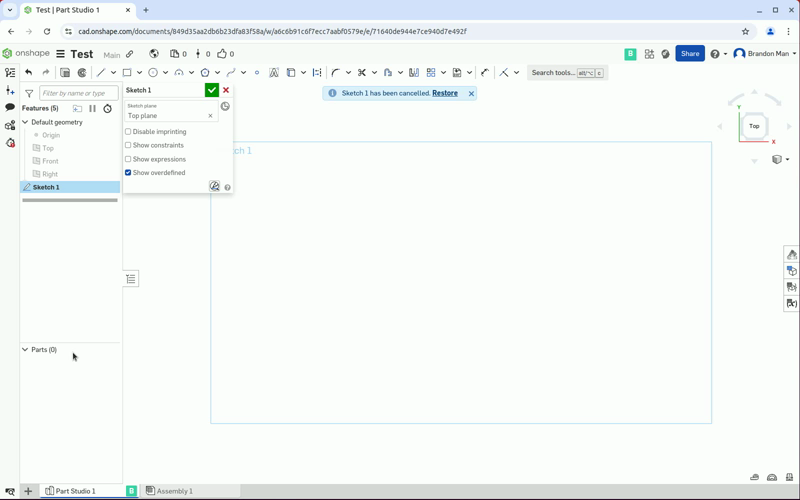
key(y)
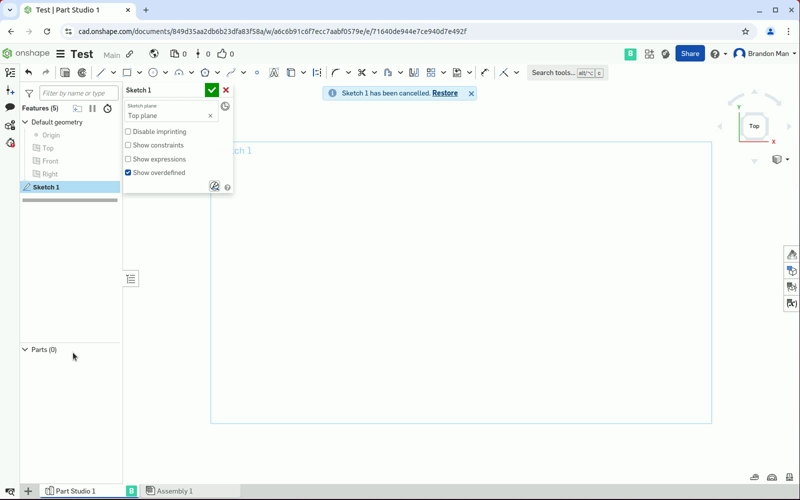
key(c)
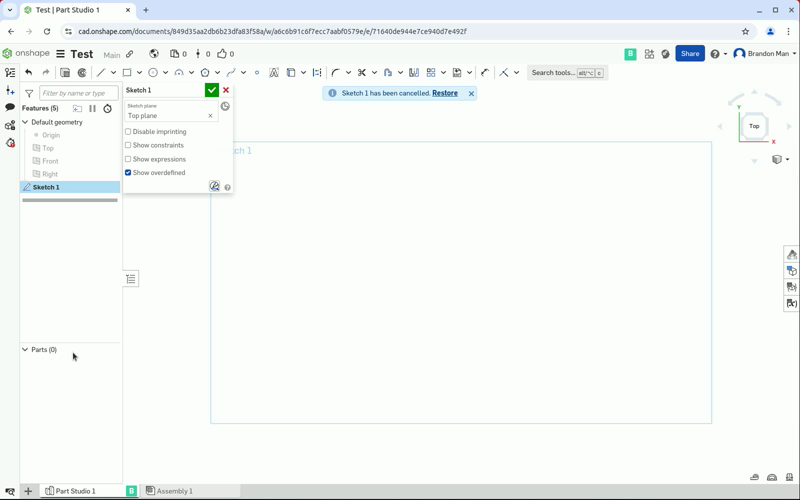
key_down(shift)
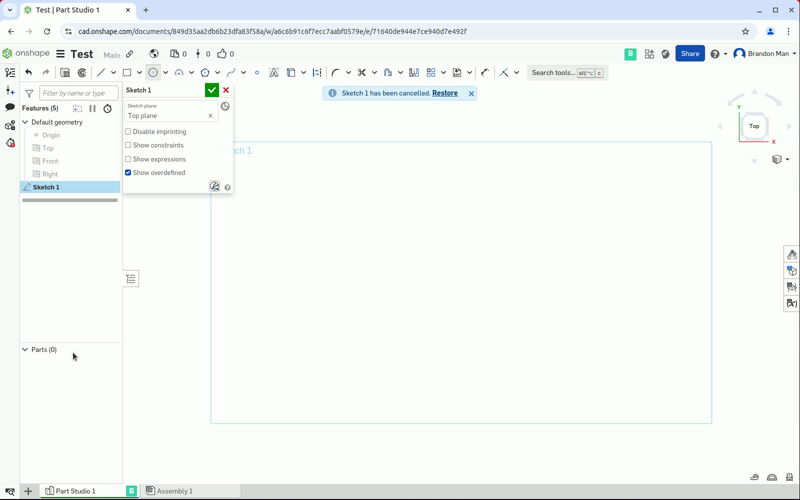
mouse_move(460, 282)
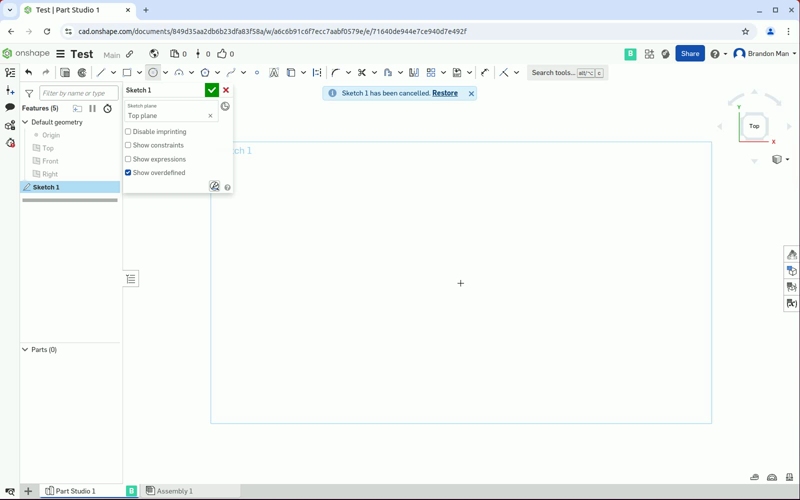
click(460, 282)
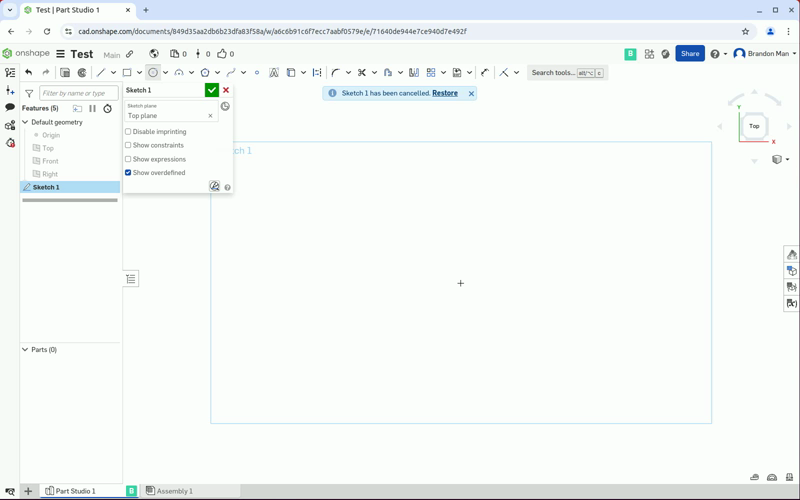
key_up(shift)
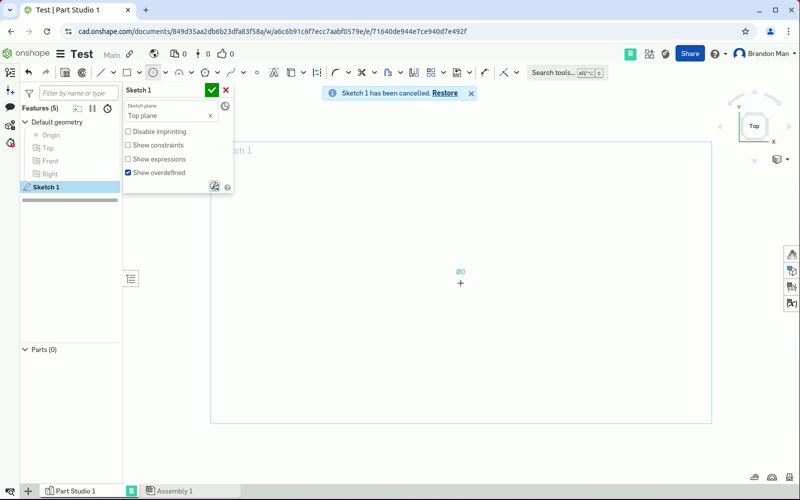
mouse_move(533, 282)
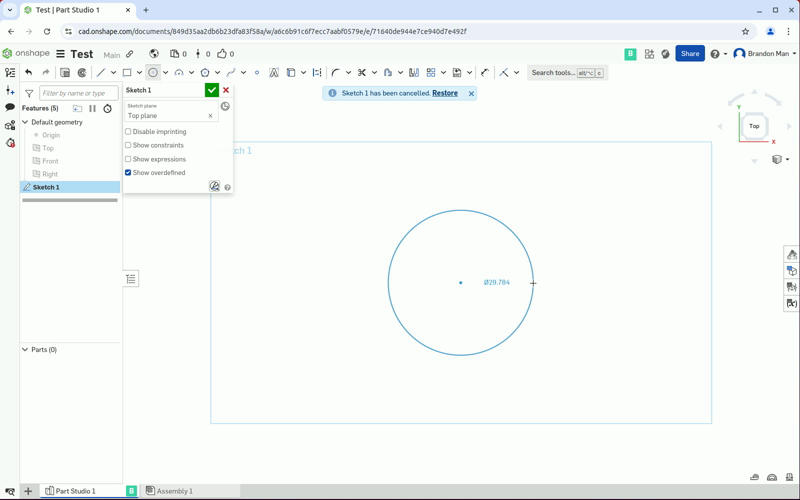
click(533, 282)
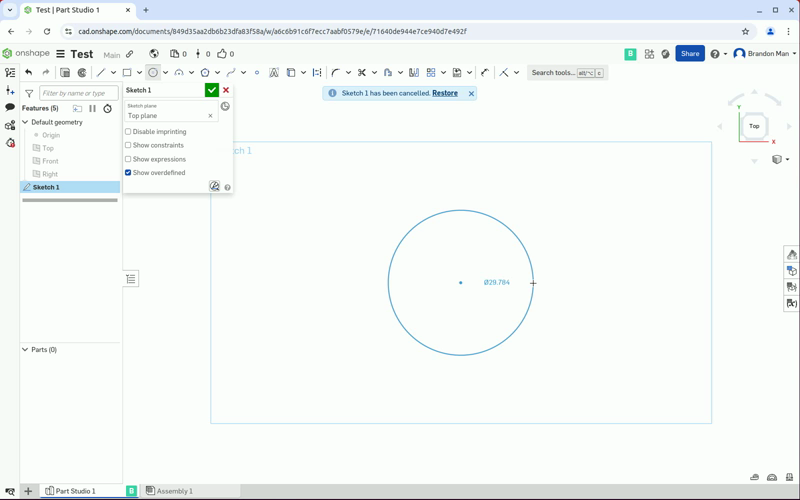
key(esc)
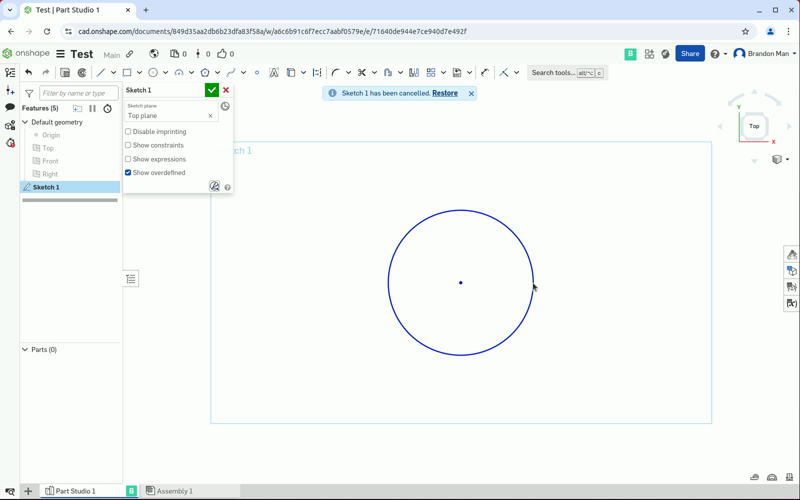
mouse_move(471, 239)
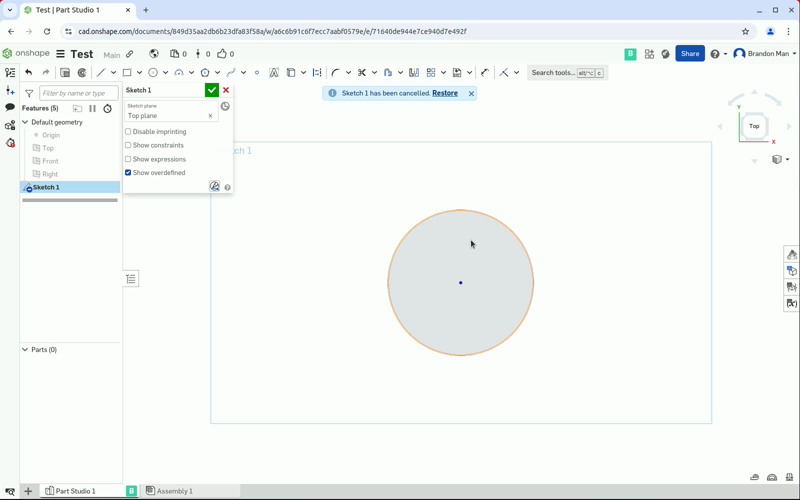
click(471, 239)
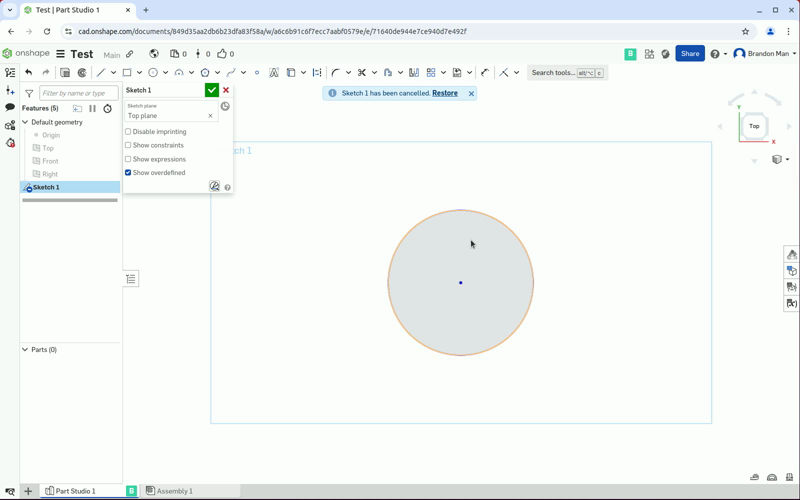
mouse_move(73, 352)
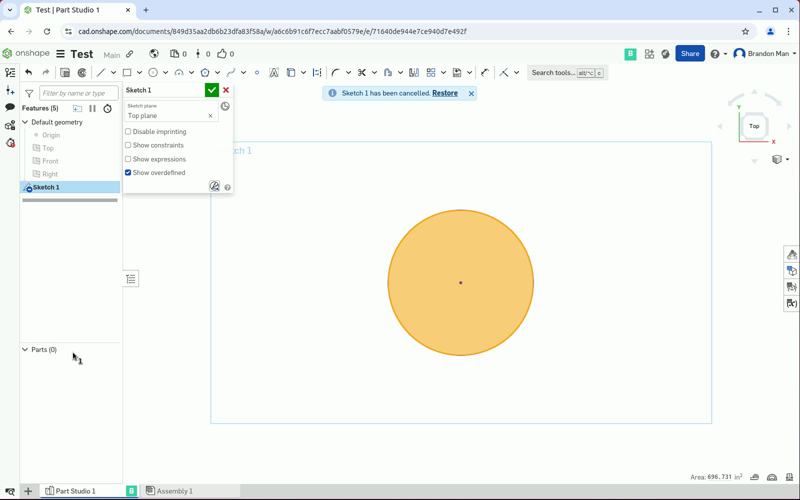
key(shift+y)
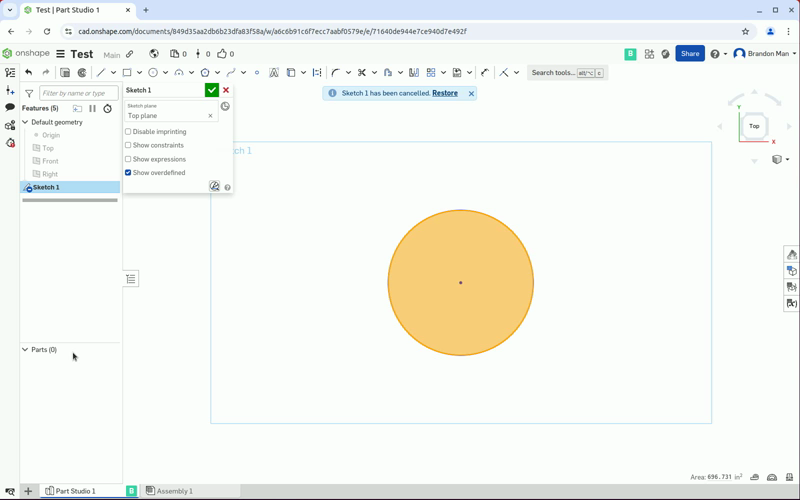
key(shift+e)
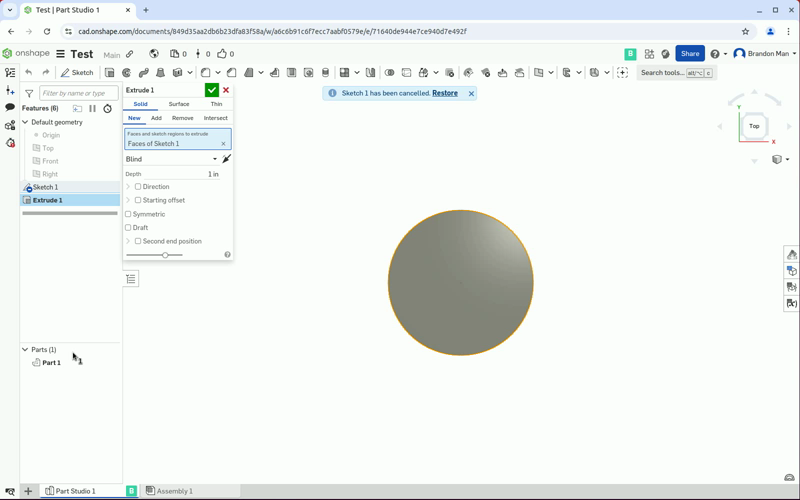
mouse_move(143, 106)
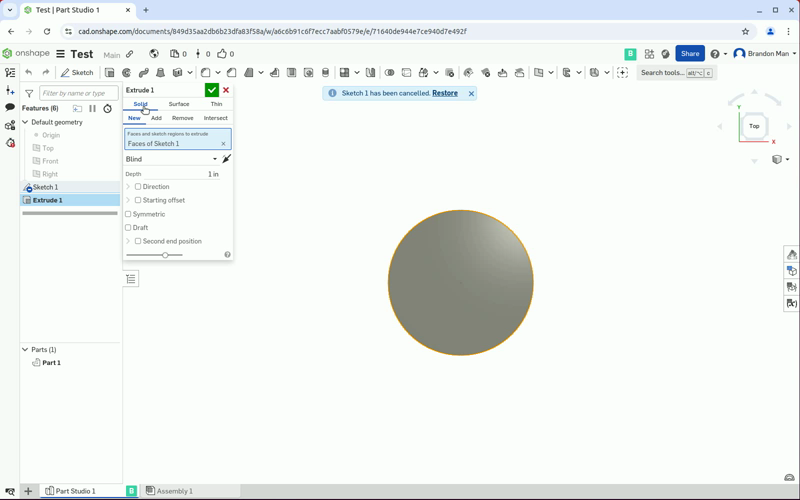
click(143, 106)
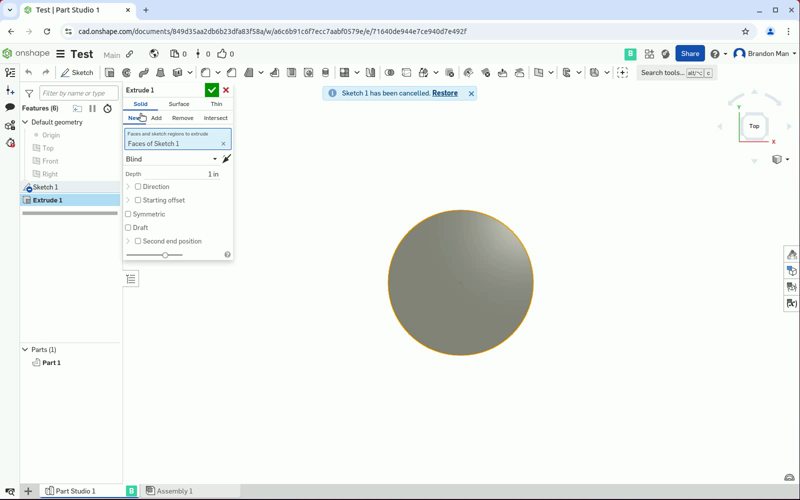
mouse_move(137, 120)
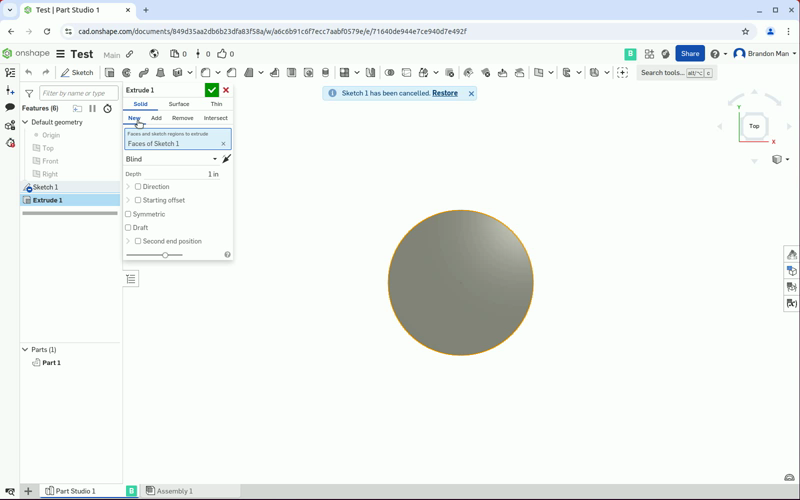
click(137, 120)
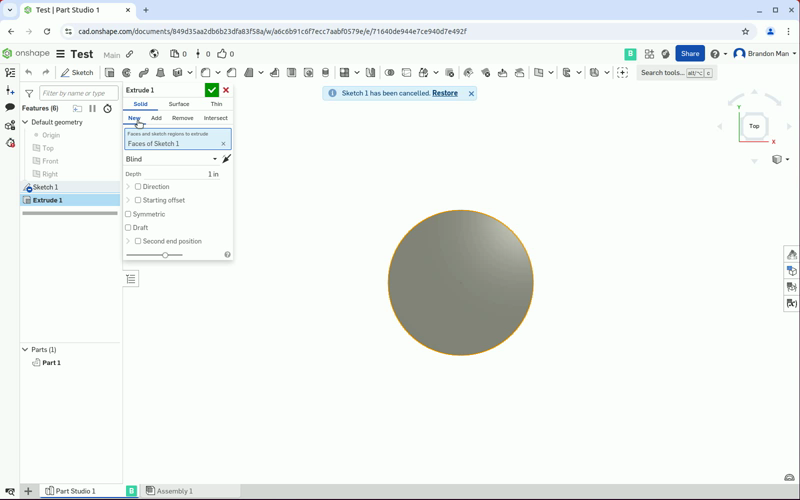
key(tab, 4)
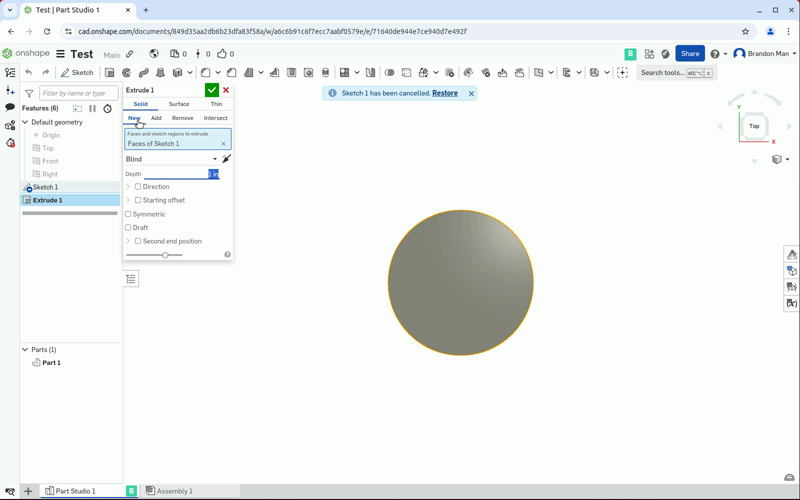
text(8.184)
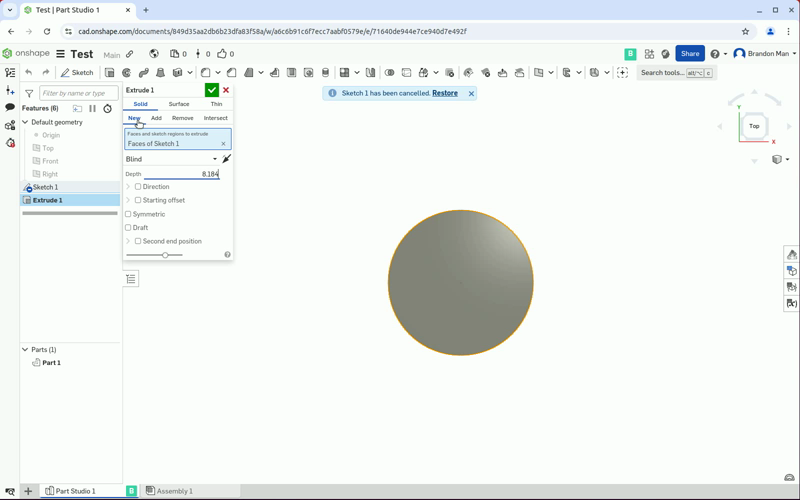
key(enter)
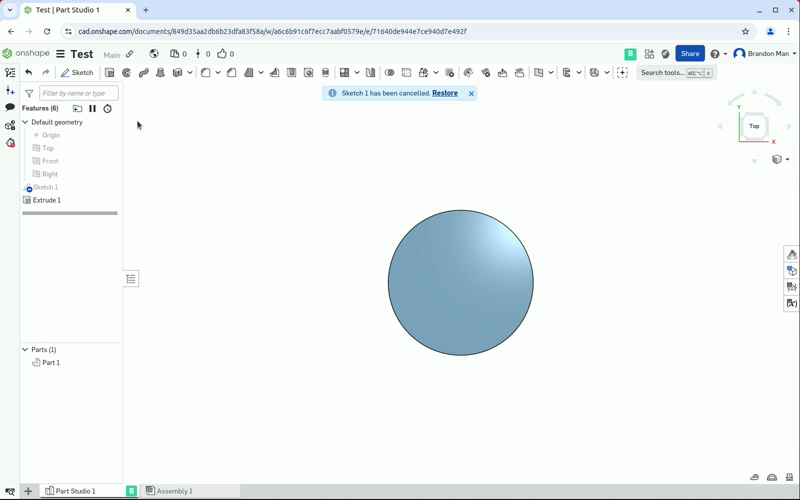
key(shift+h)
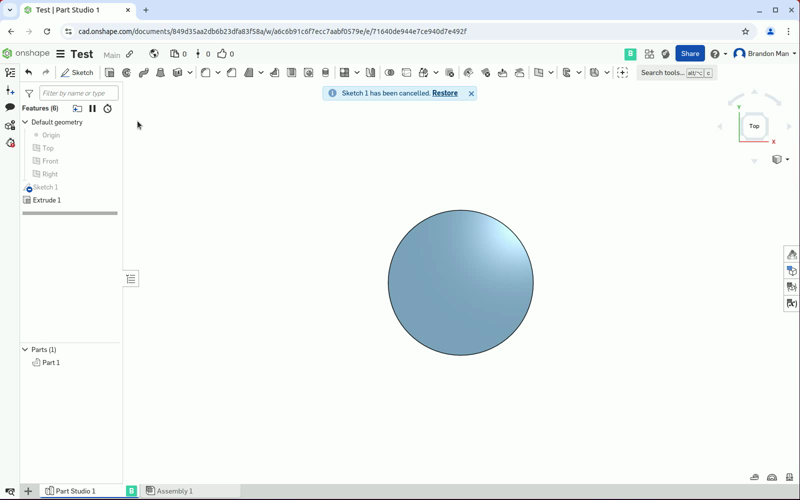
key(shift+h)
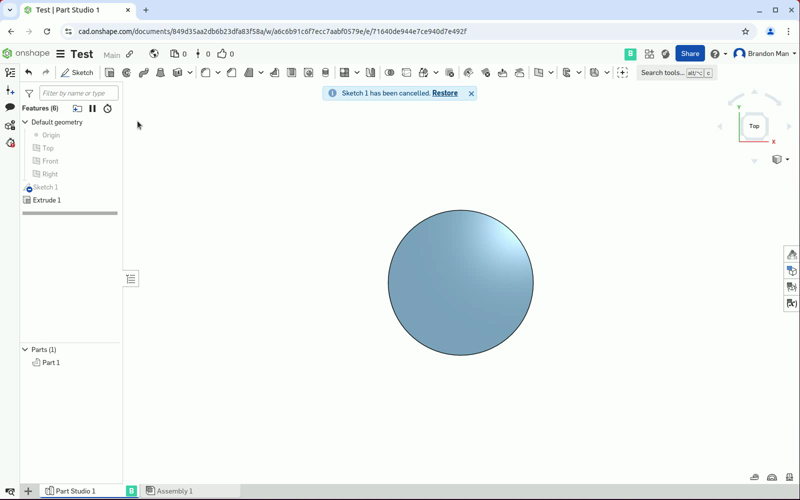
mouse_move(73, 189)
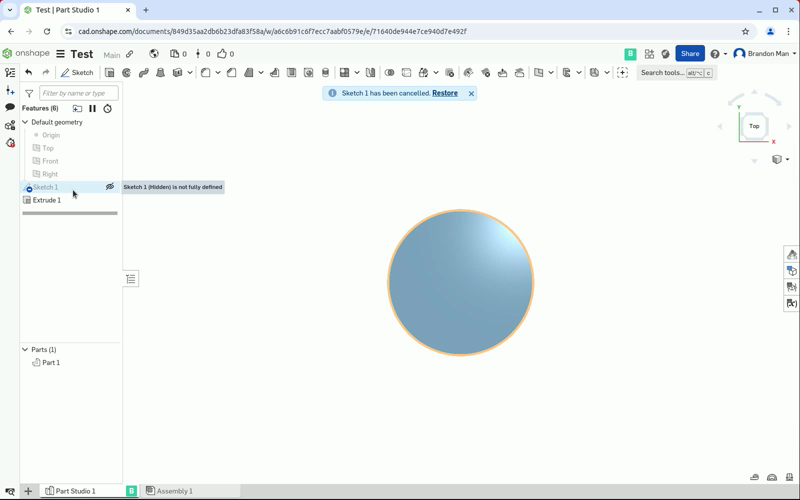
click(73, 189)
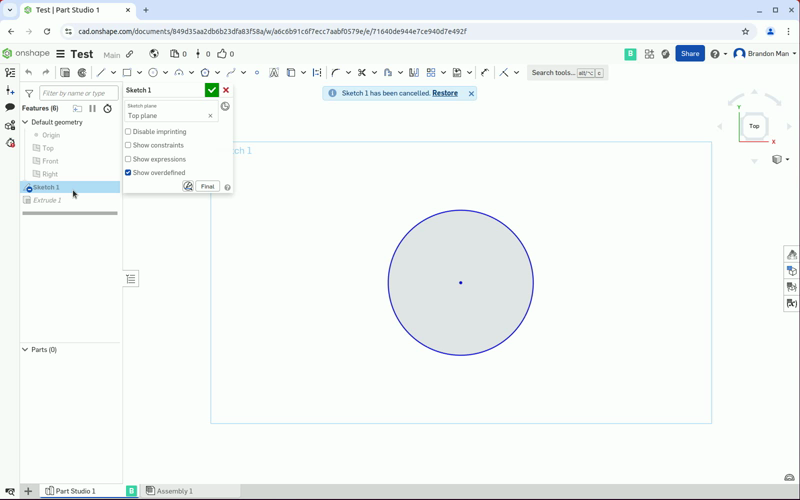
mouse_move(229, 92)
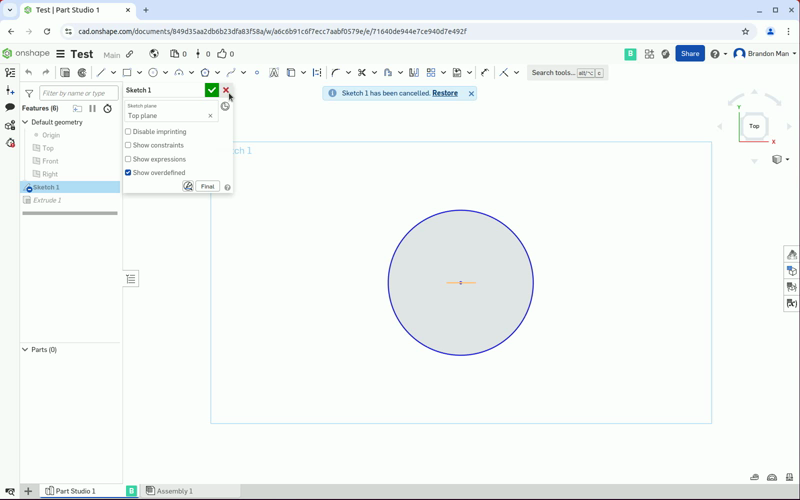
click(229, 92)
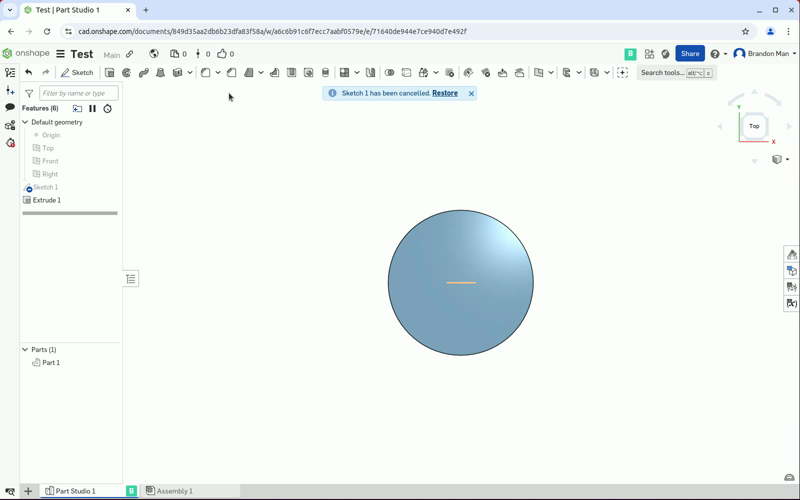
mouse_move(541, 75)
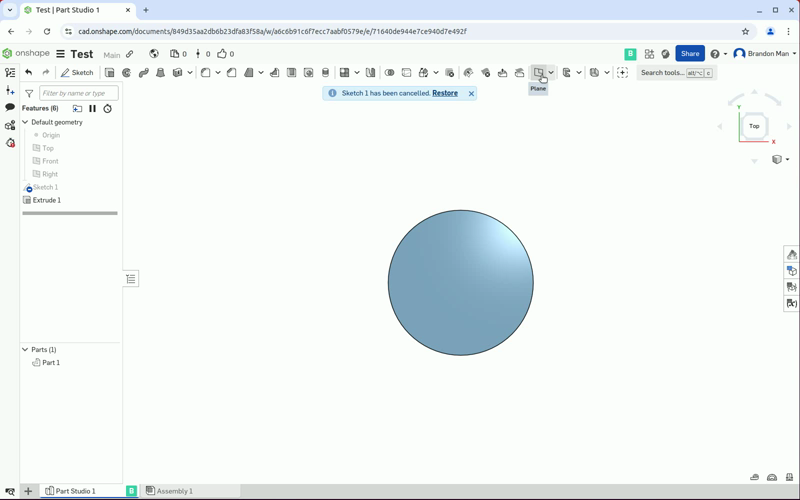
click(541, 75)
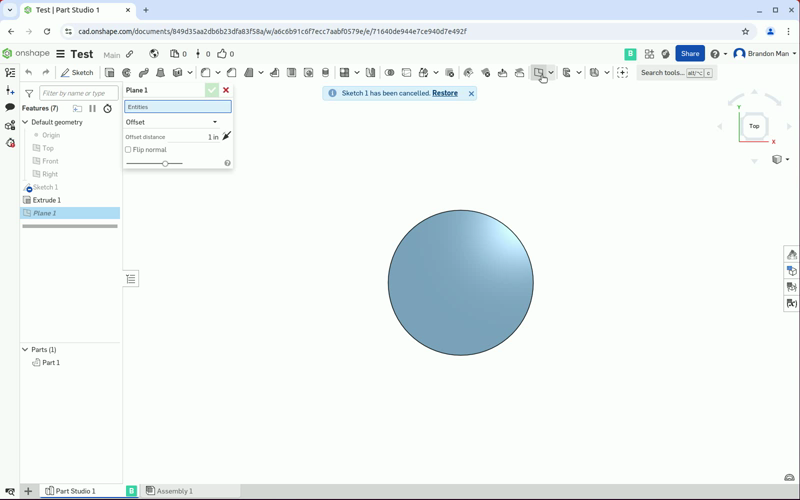
mouse_move(73, 150)
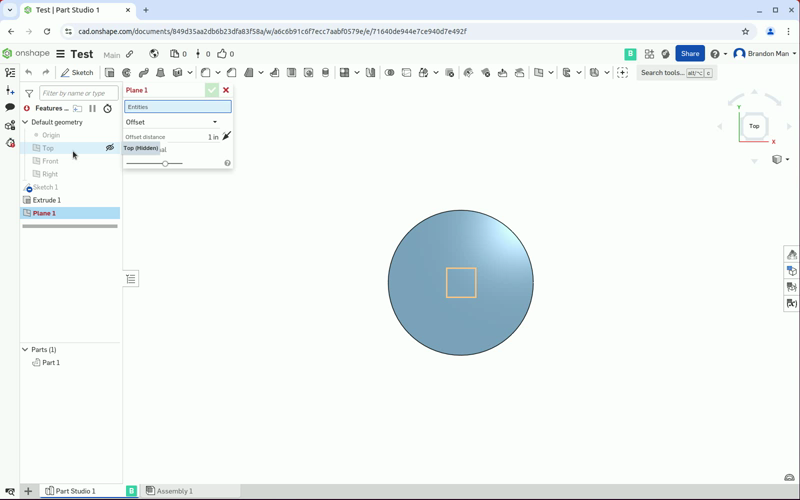
click(73, 150)
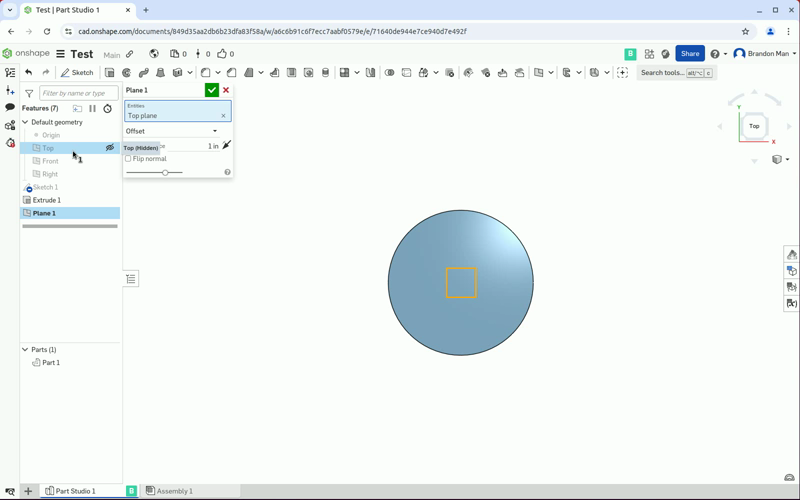
key(tab, 2)
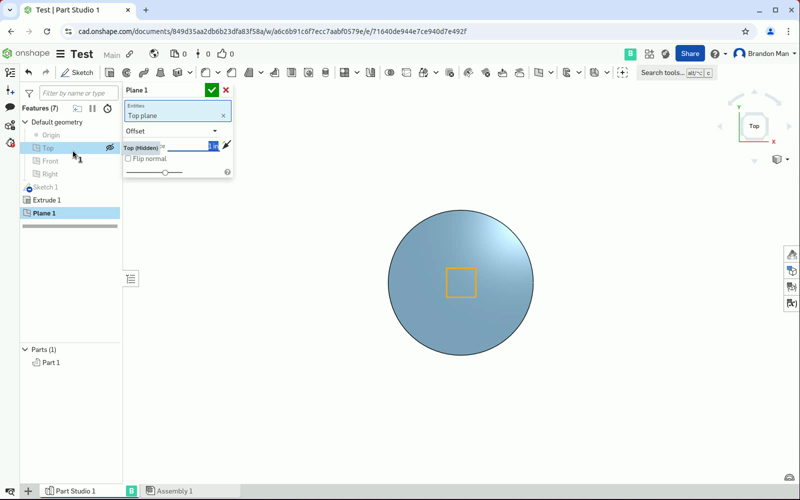
text(8.196)
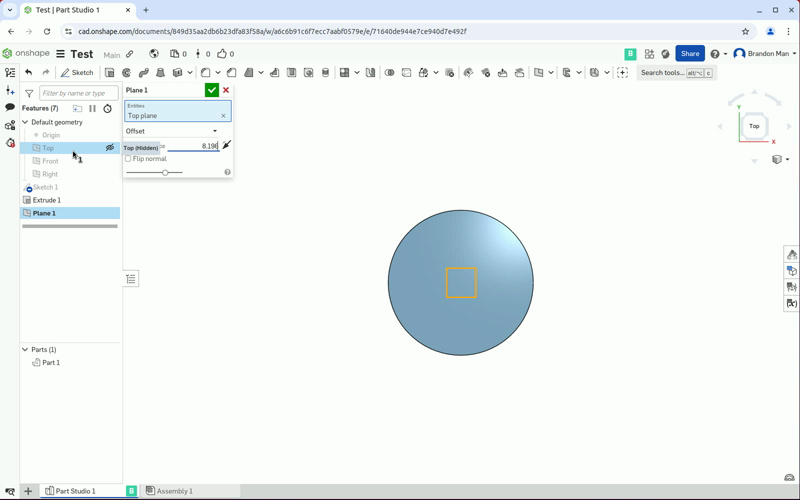
key(enter, 2)
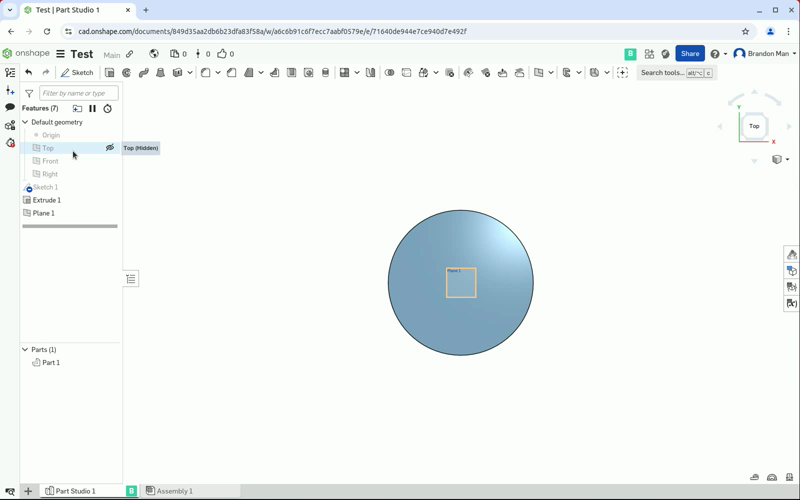
key(shift+s)
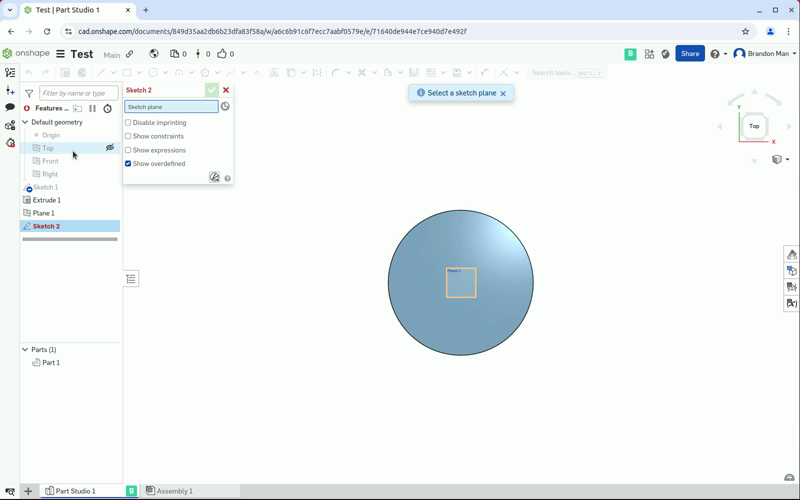
mouse_move(73, 215)
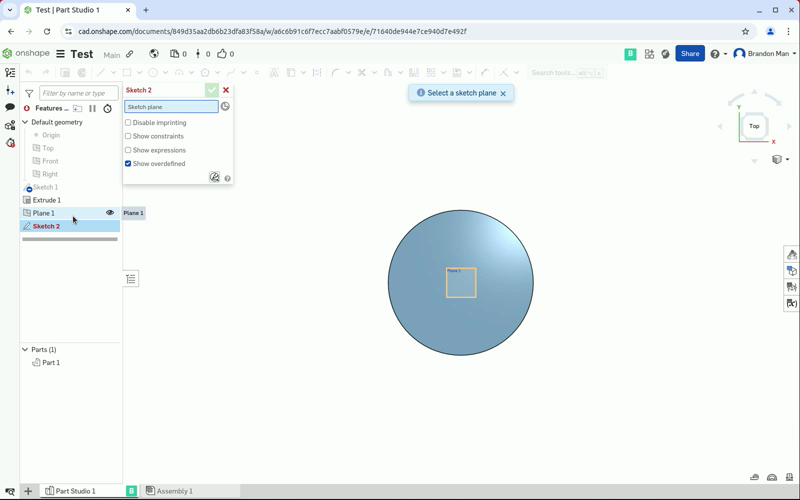
click(73, 215)
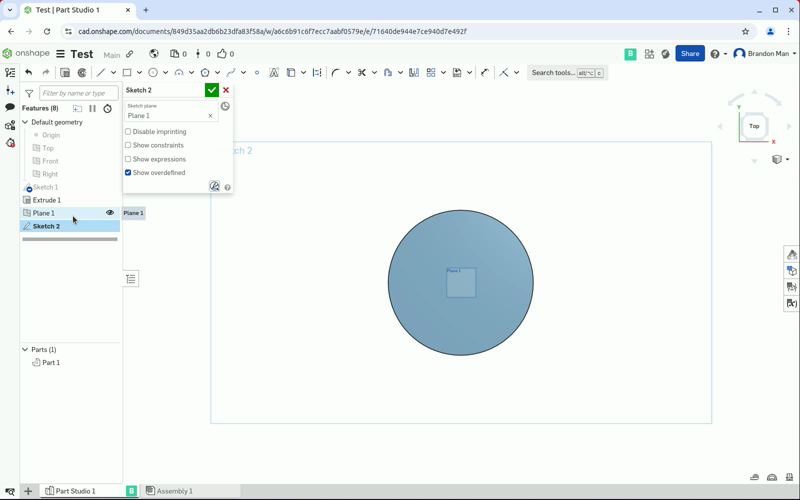
mouse_move(73, 352)
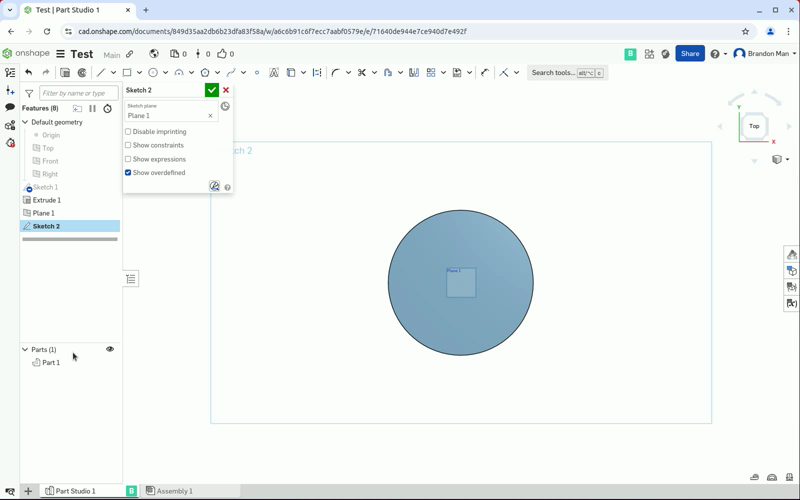
key(y)
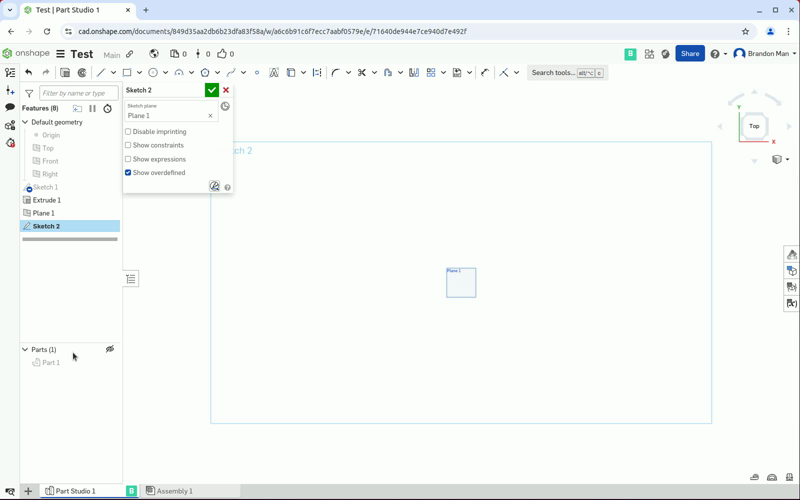
key(c)
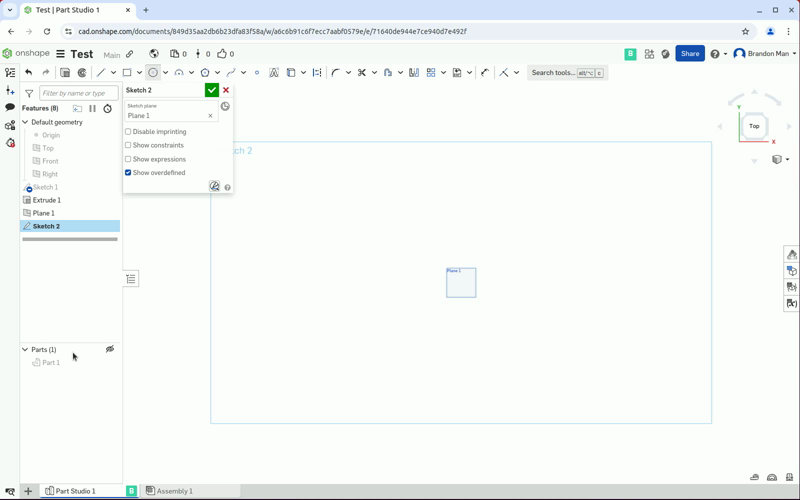
key_down(shift)
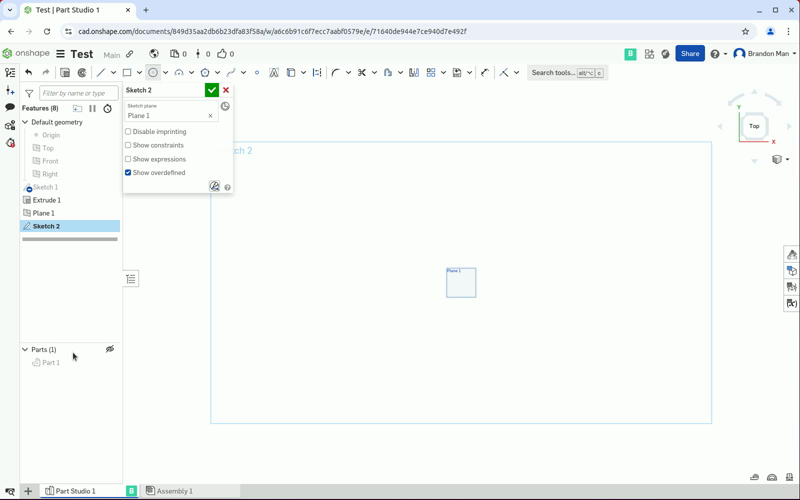
mouse_move(460, 282)
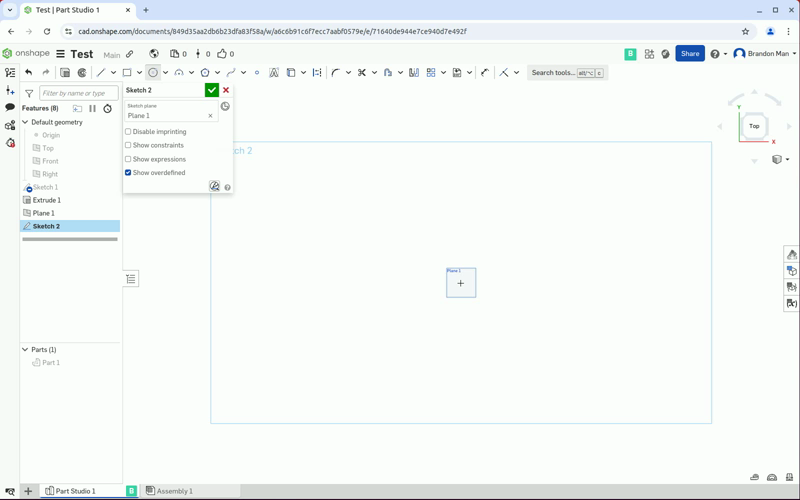
click(460, 282)
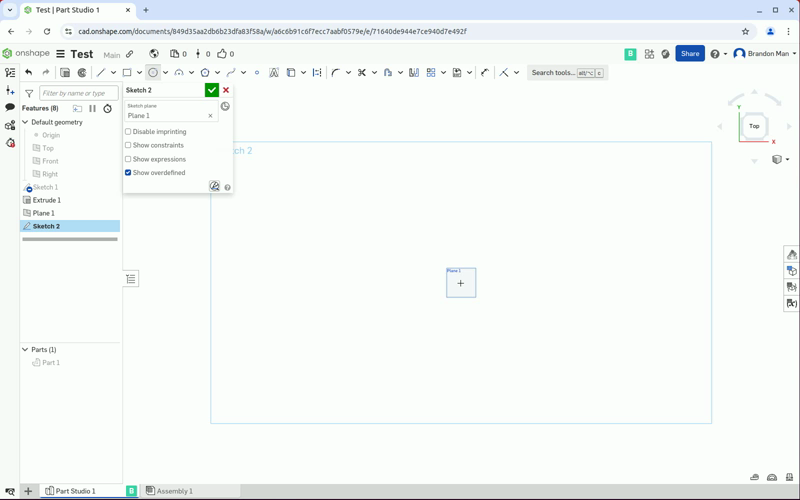
key_up(shift)
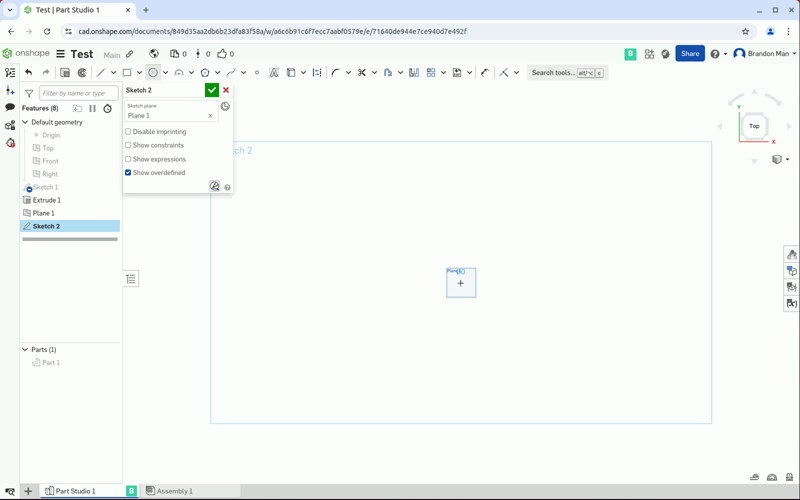
mouse_move(511, 282)
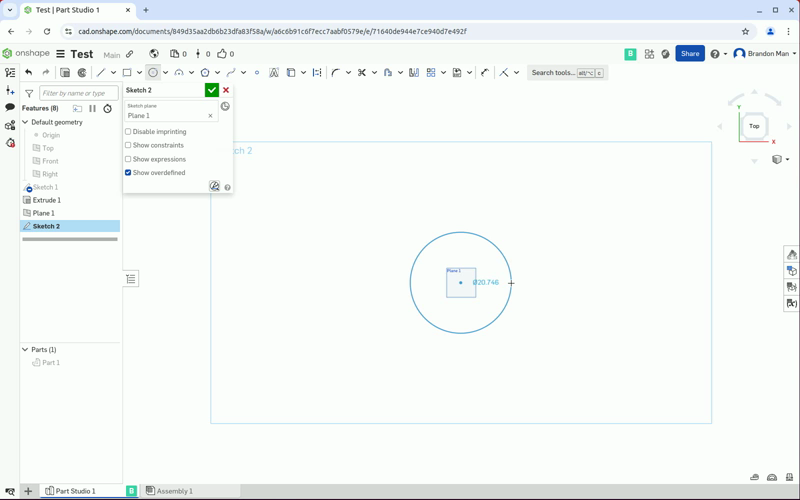
click(511, 282)
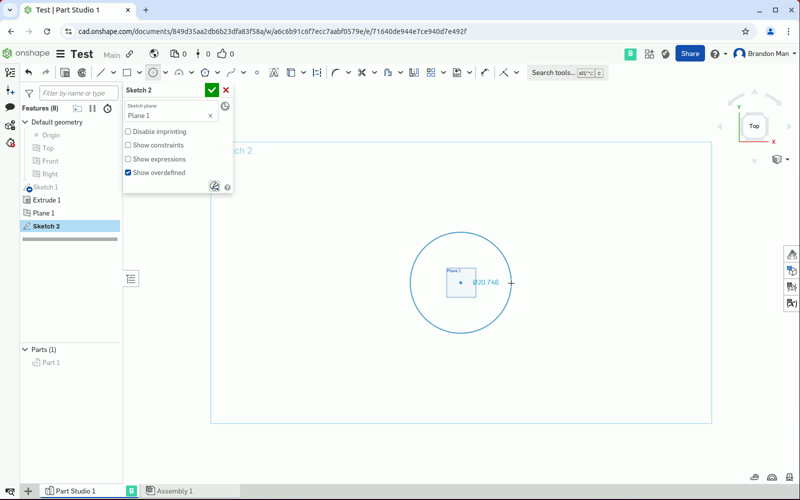
key(esc)
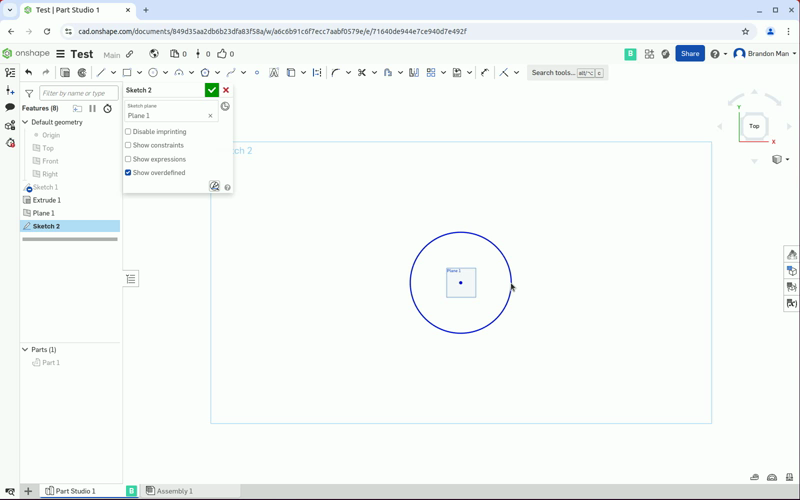
mouse_move(484, 305)
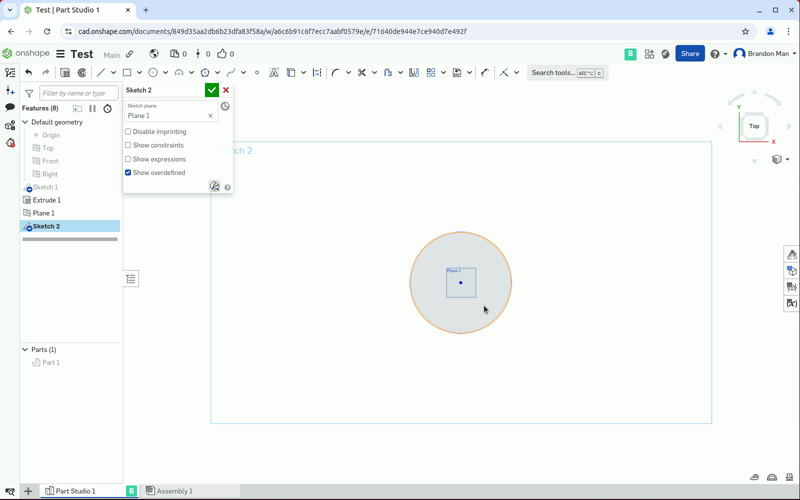
click(484, 305)
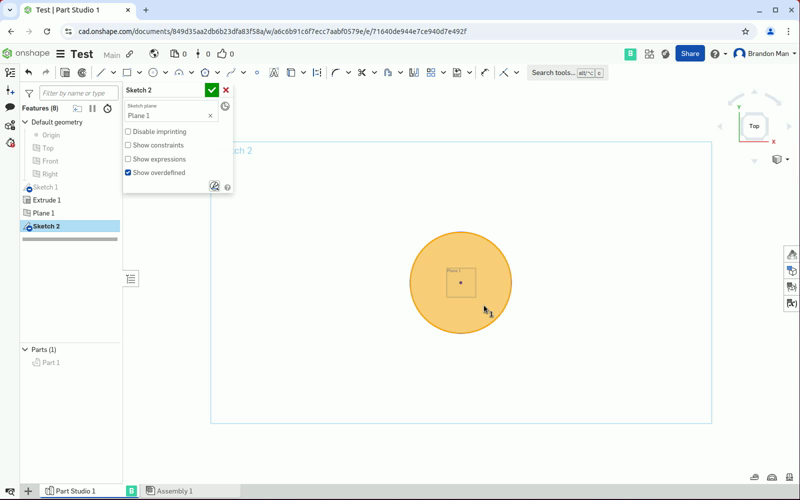
mouse_move(73, 352)
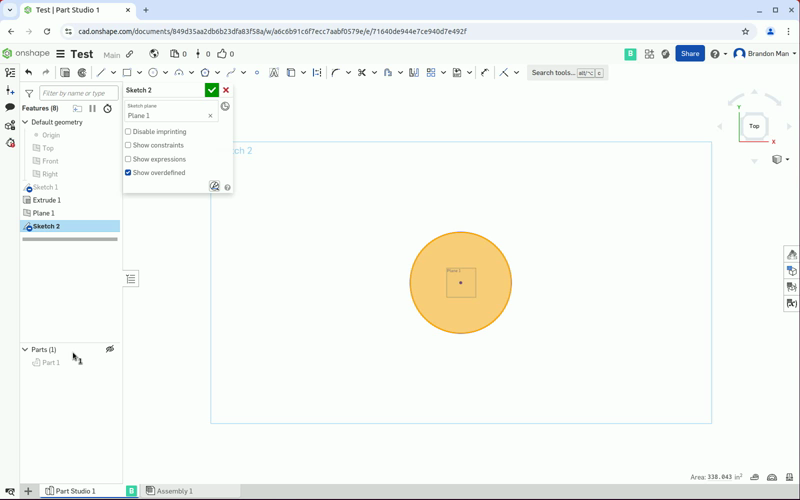
key(shift+y)
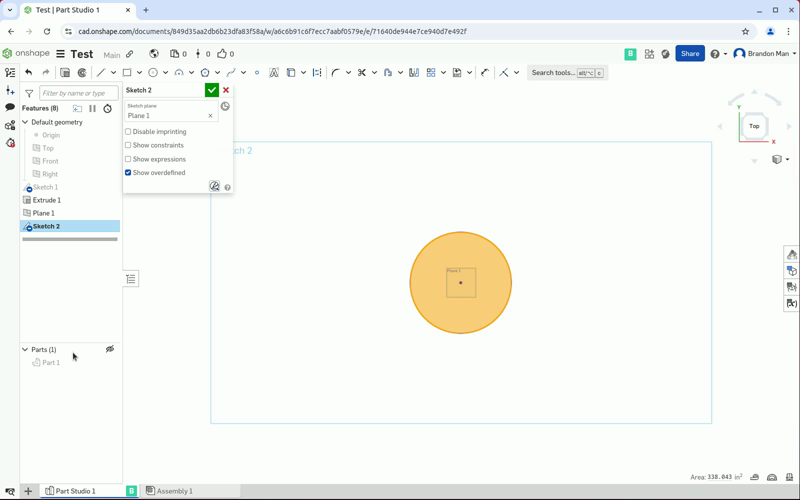
key(shift+e)
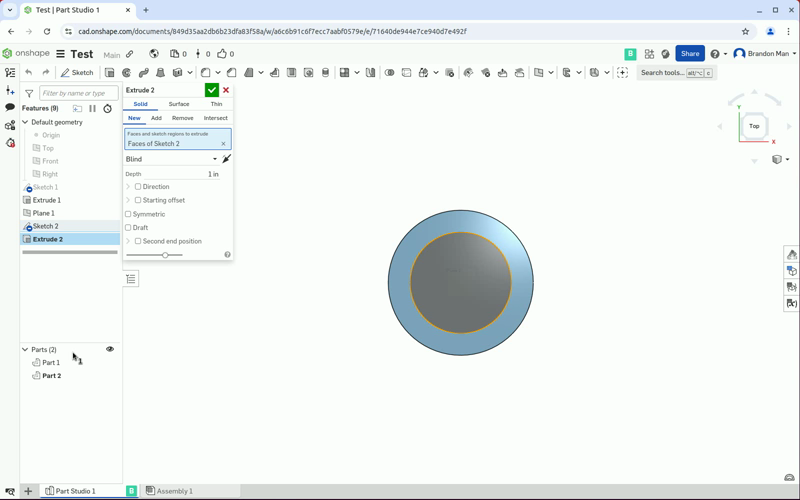
mouse_move(143, 106)
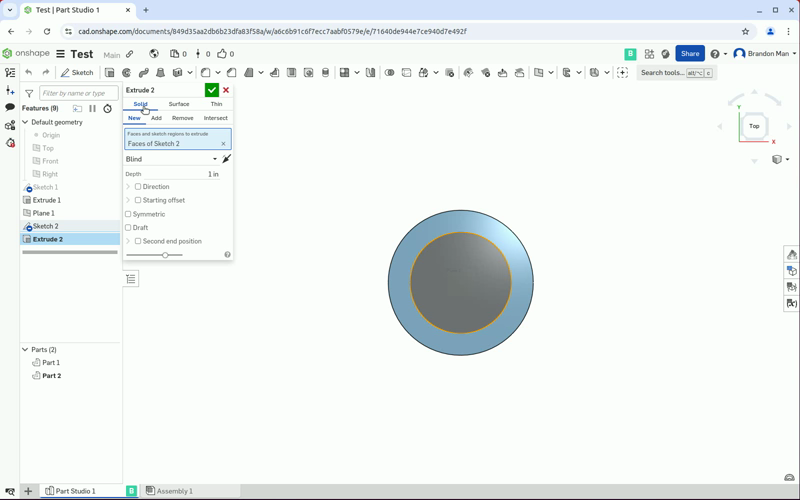
click(143, 106)
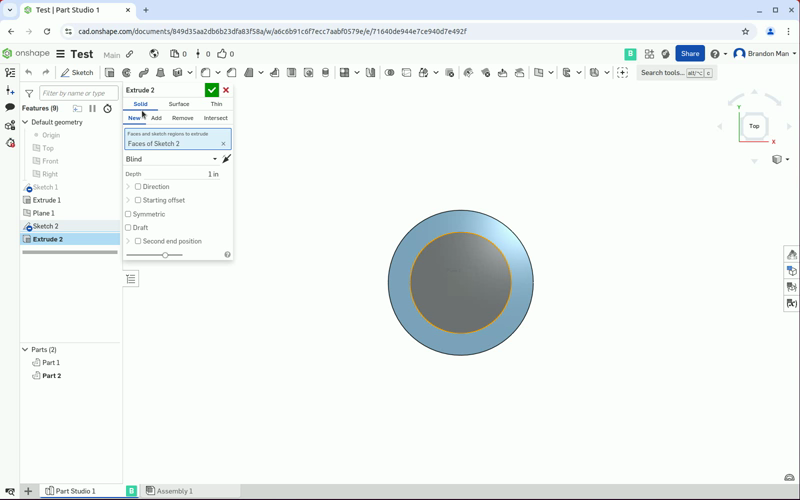
mouse_move(137, 120)
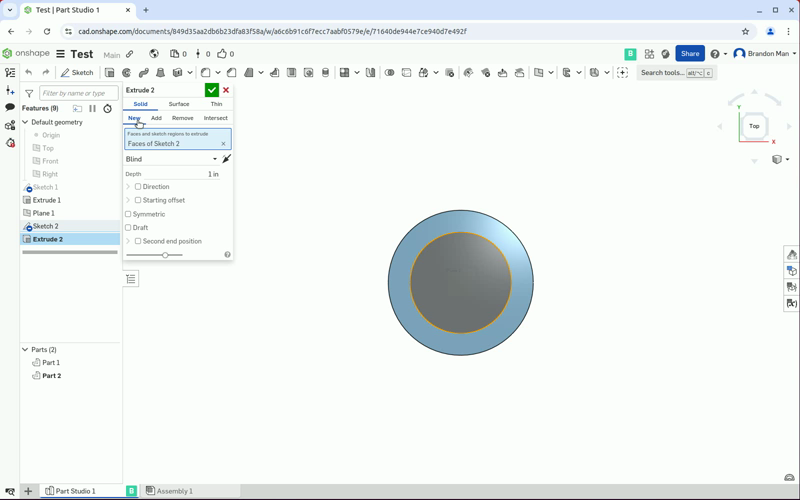
click(137, 120)
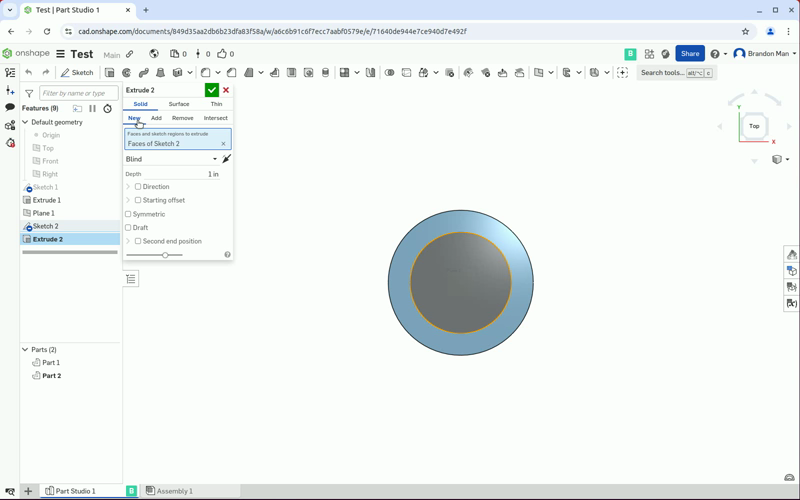
key(tab, 4)
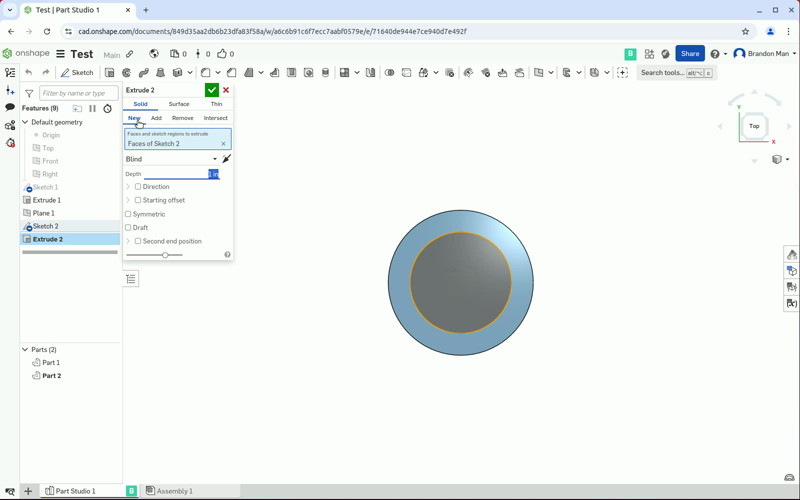
text(11.554)
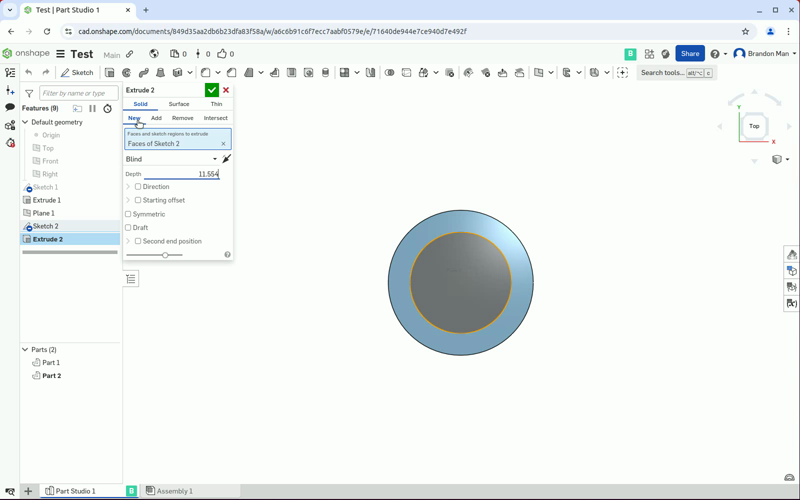
key(enter)
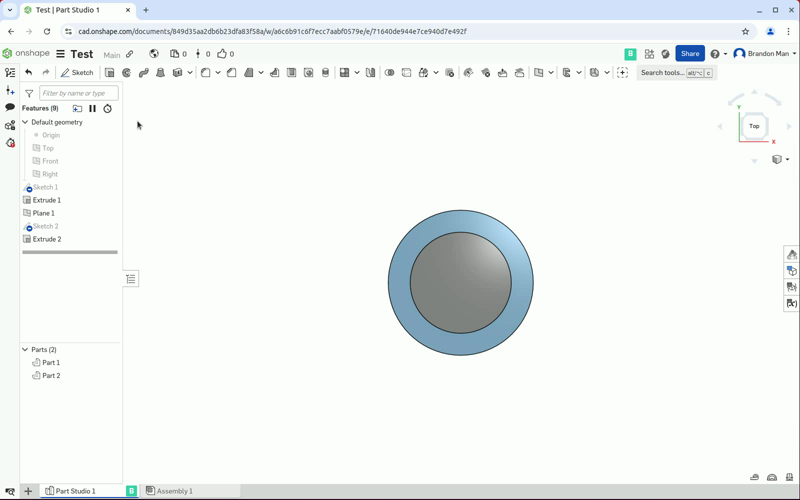
key(shift+h)
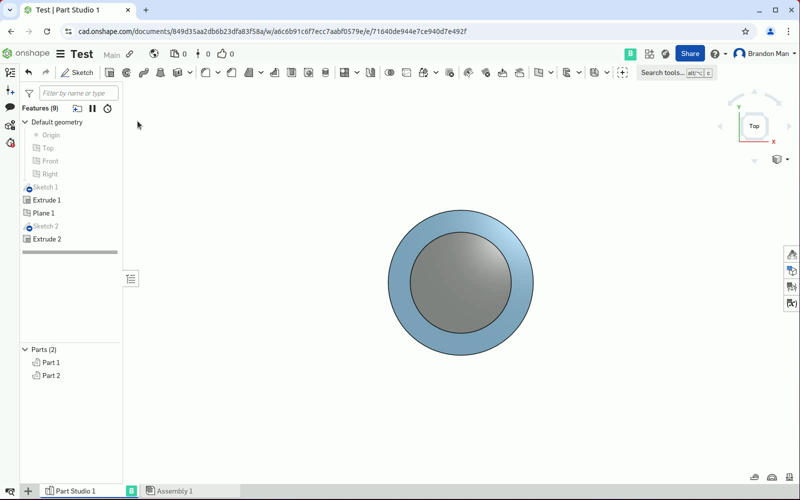
key(shift+h)
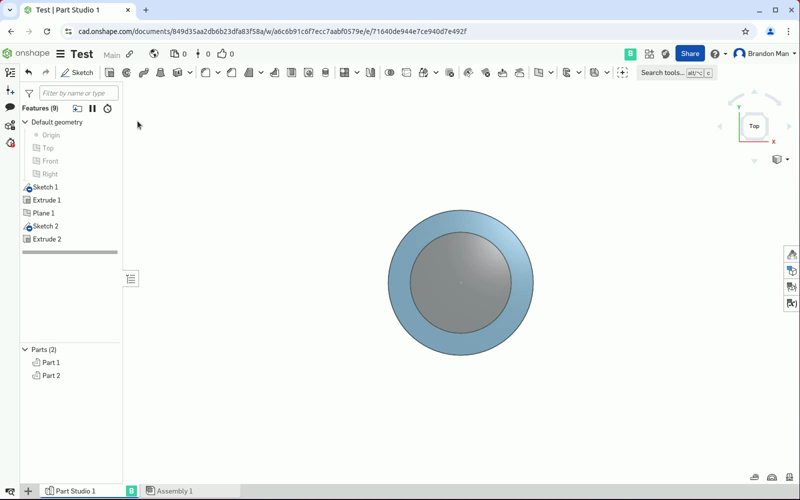
key(shift+7)
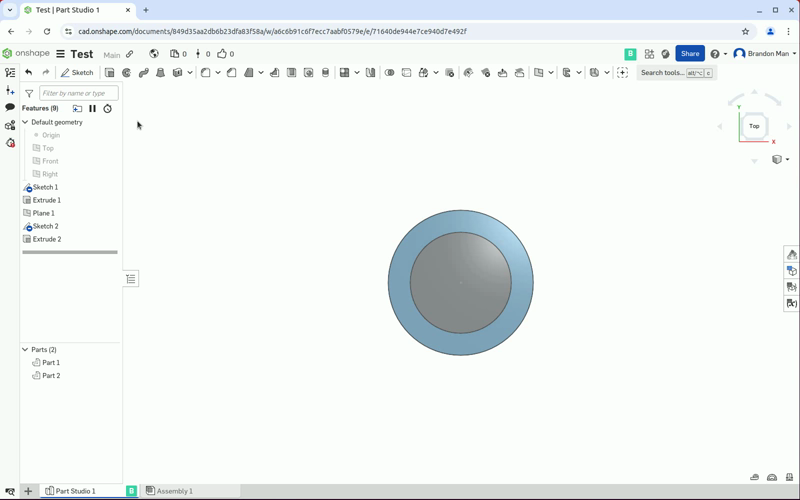
key(up, 3)
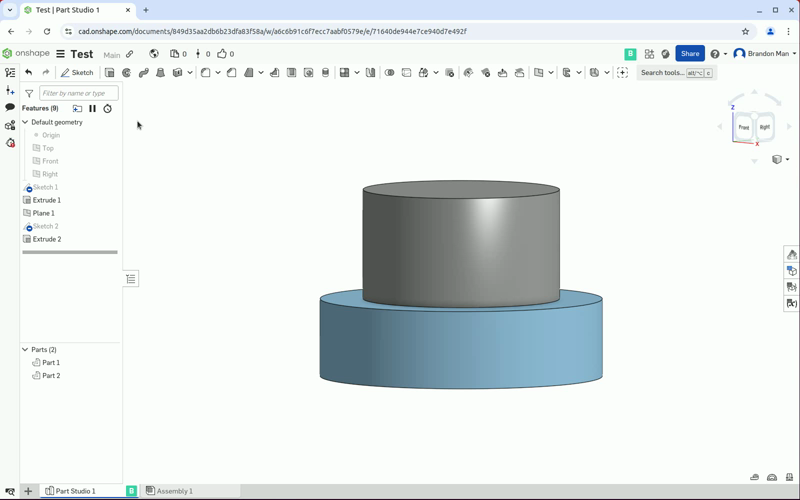
key(left, 3)
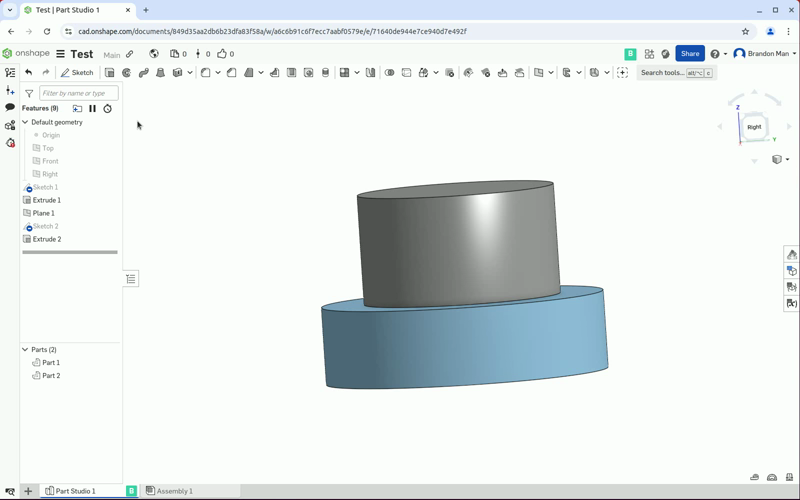
key(right, 3)
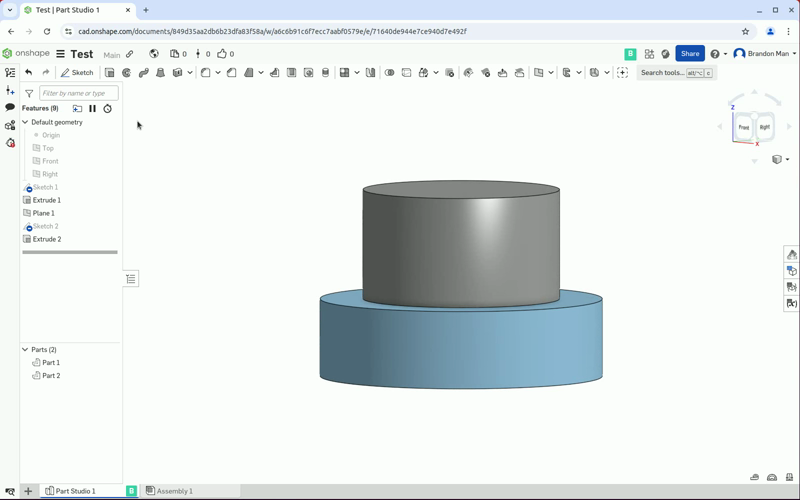
key(down, 3)
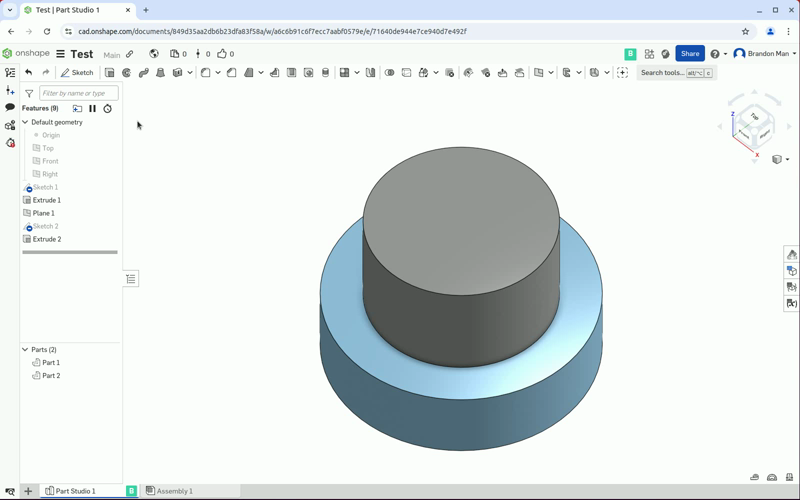
mouse_move(73, 189)
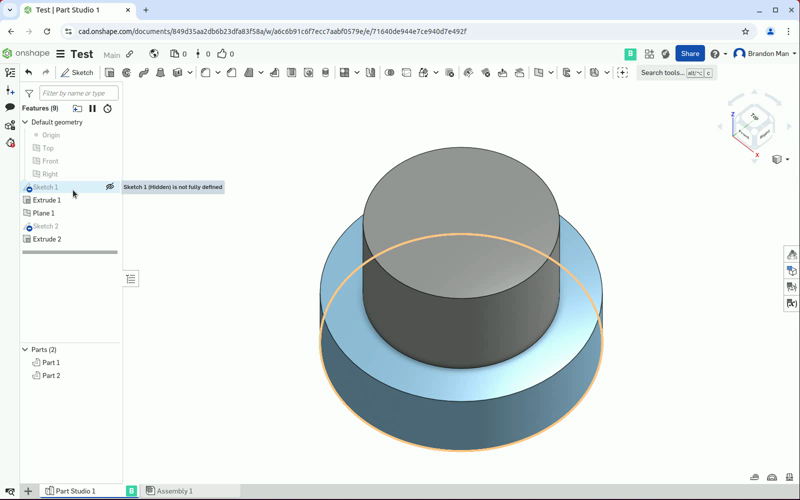
click(73, 189)